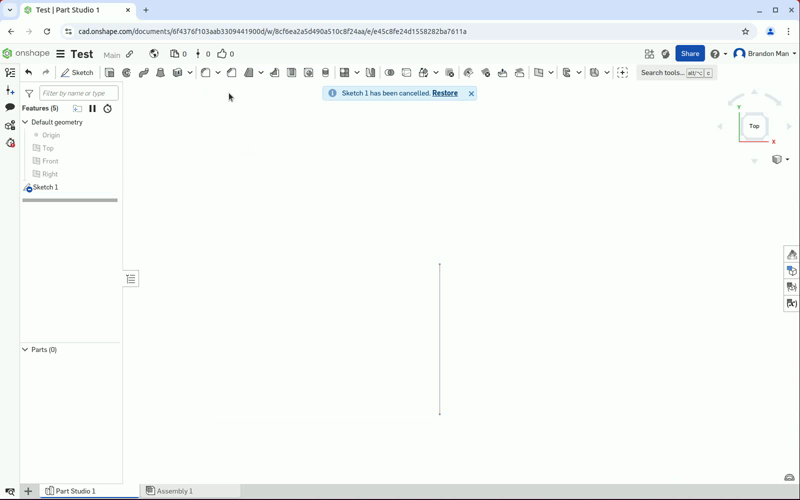
key(shift+h)
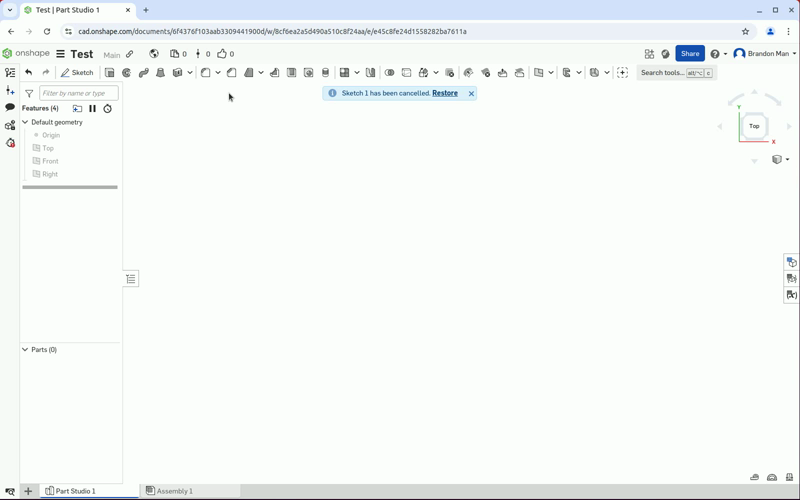
mouse_move(73, 352)
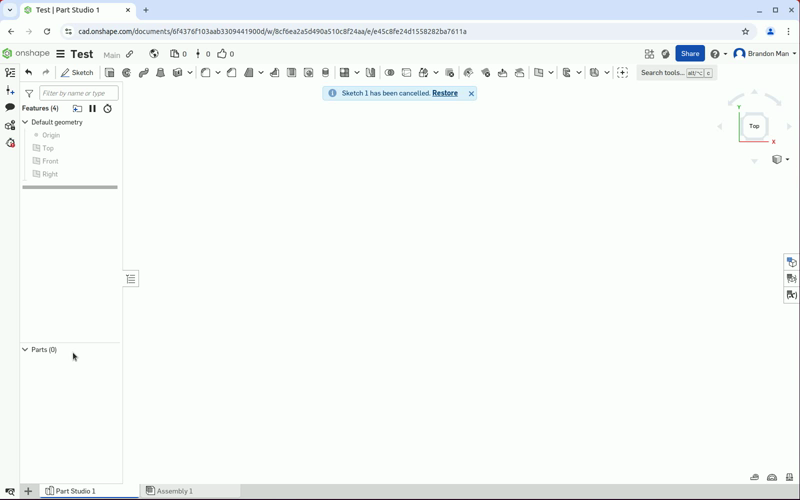
key(y)
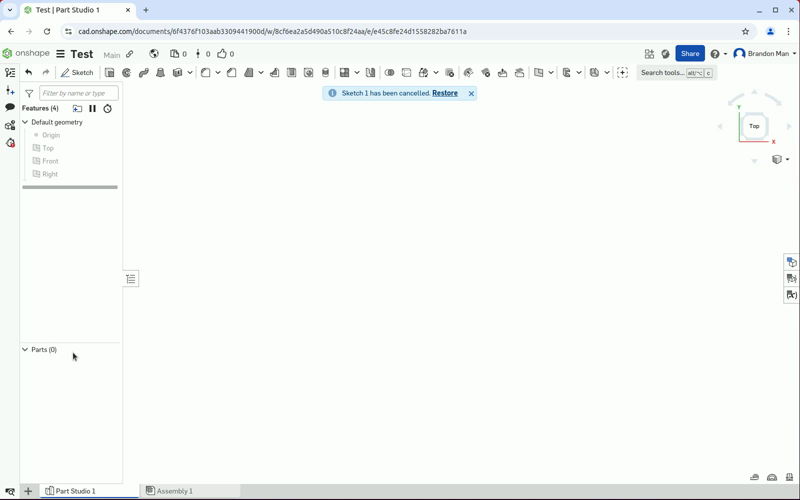
key(shift+p)
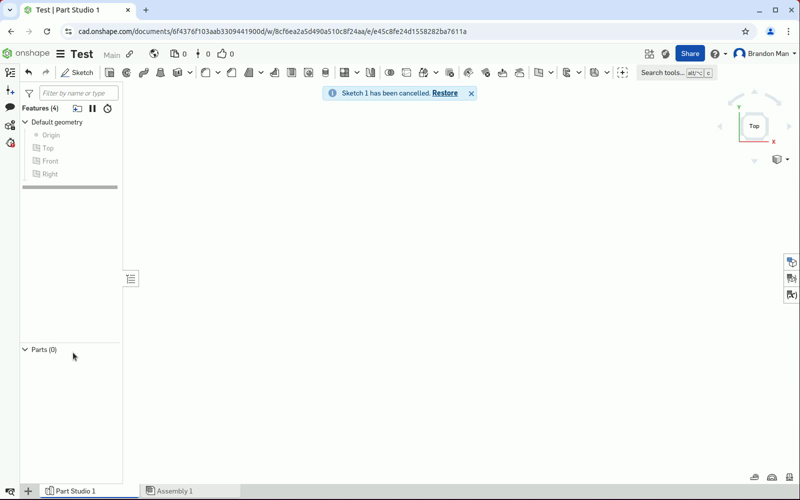
key(space)
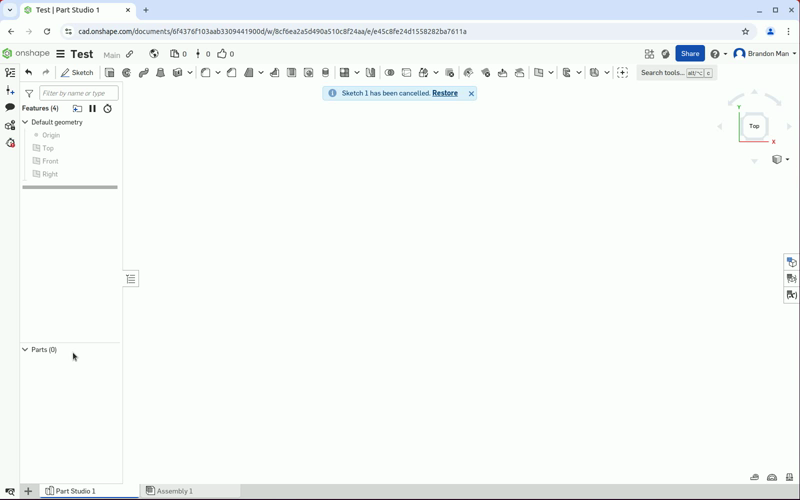
key_down(shift)
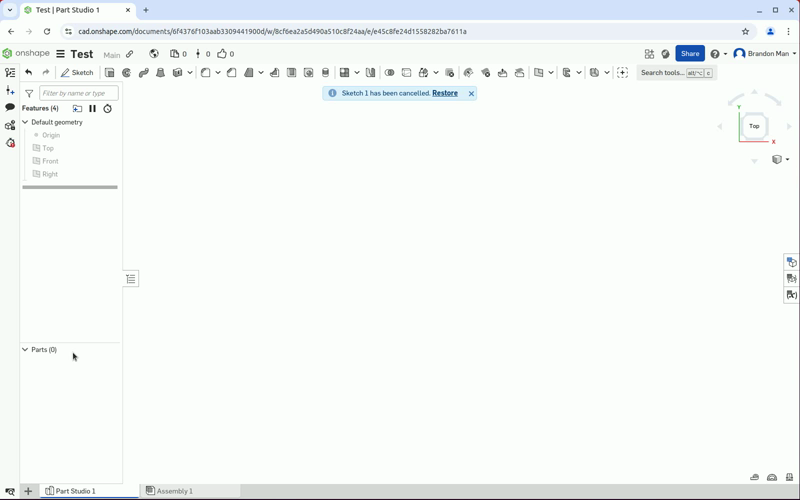
key(up)
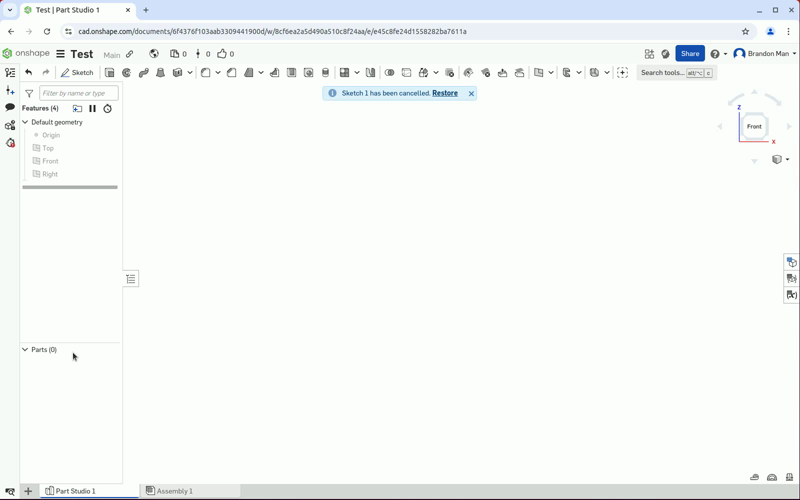
key_up(shift)
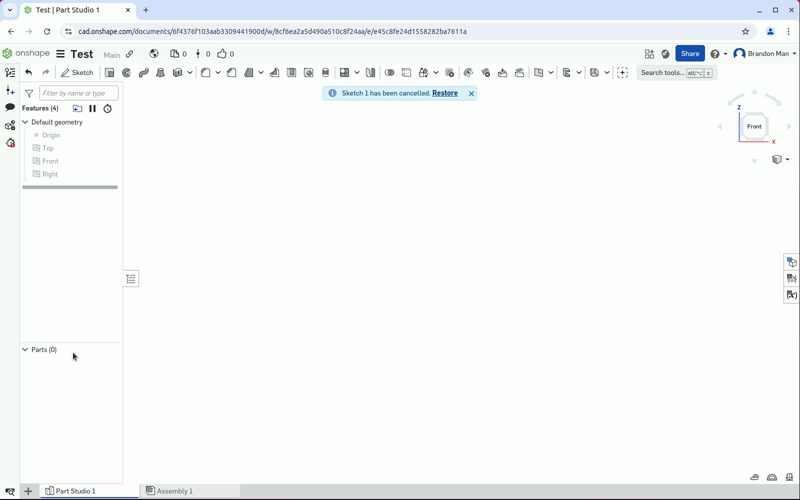
key(space)
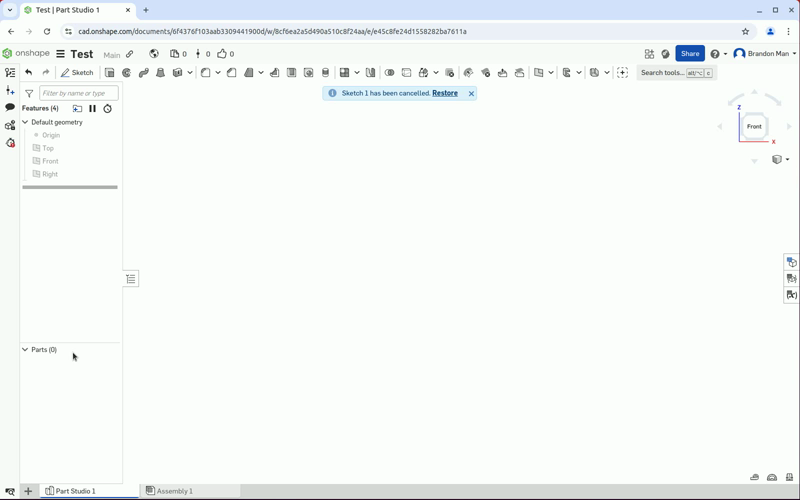
key_down(shift)
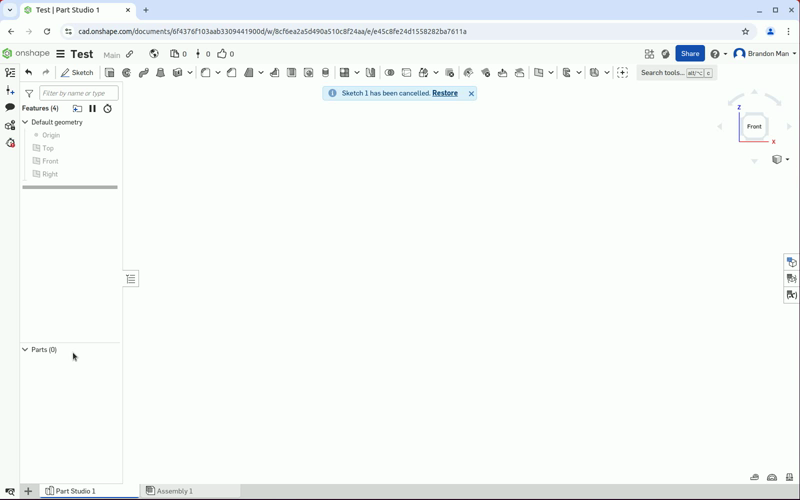
key(left)
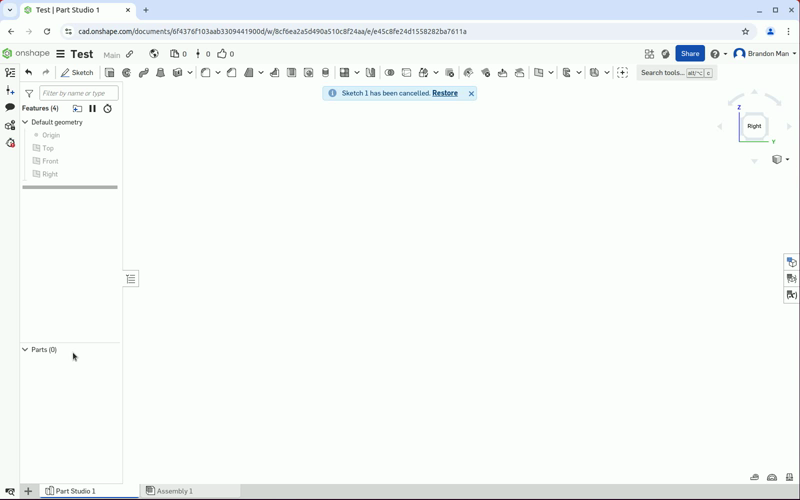
key_up(shift)
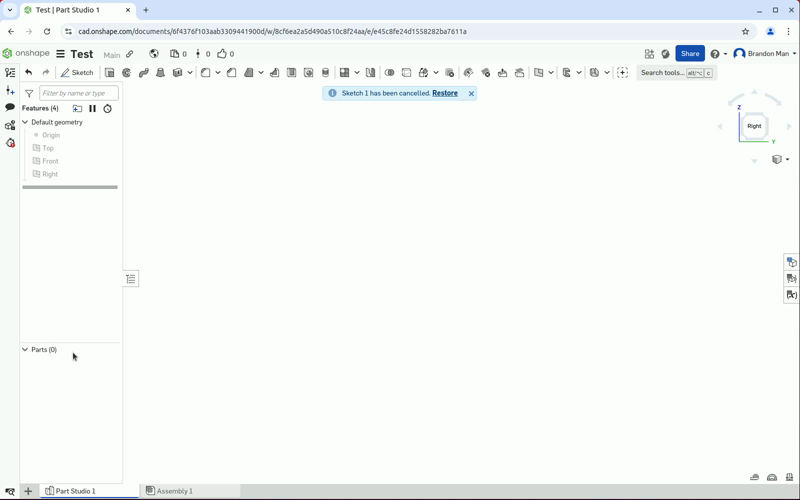
mouse_move(73, 352)
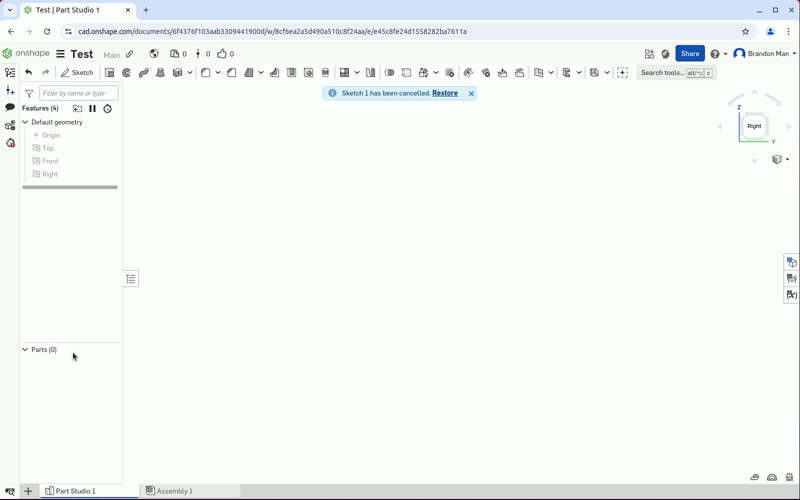
key(shift+y)
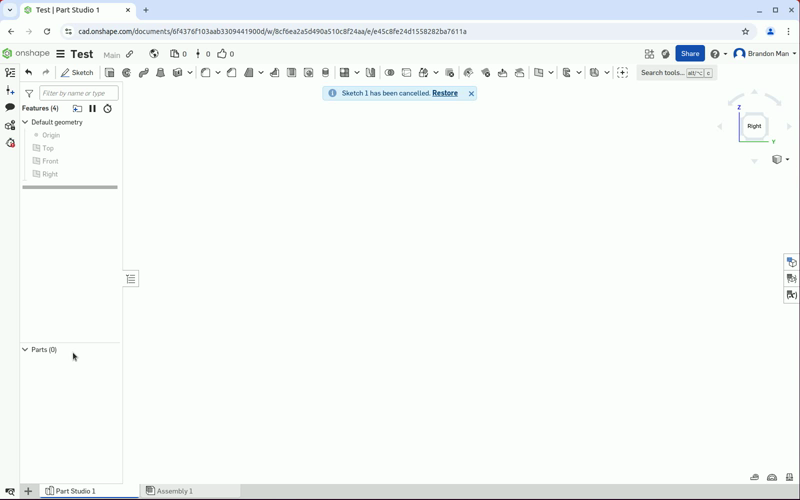
key(shift+s)
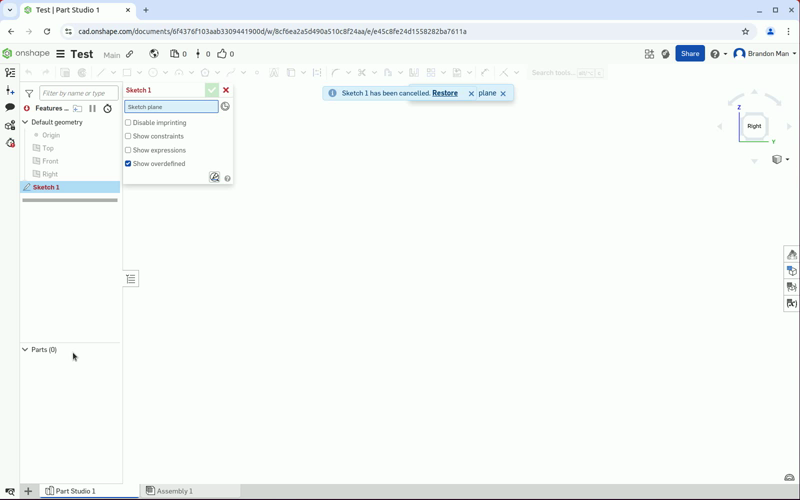
mouse_move(73, 176)
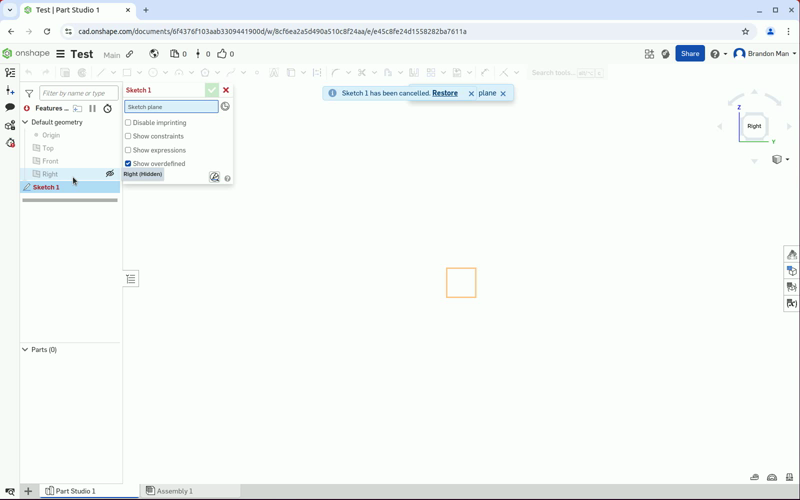
click(73, 176)
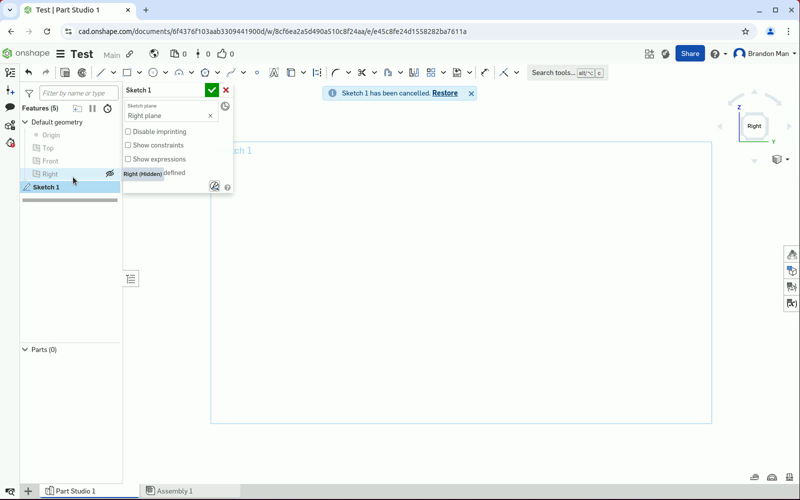
mouse_move(73, 352)
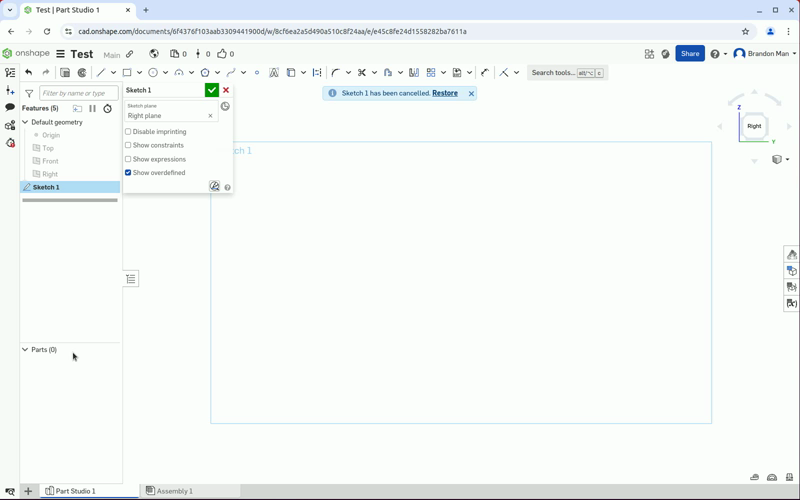
key(y)
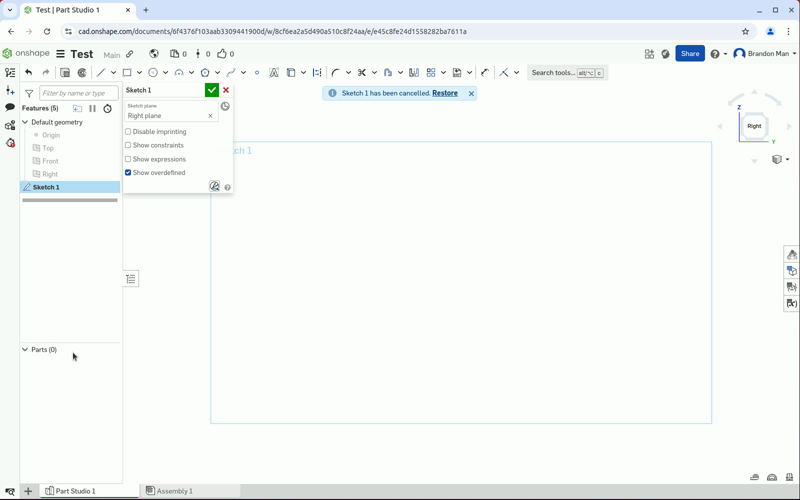
key(c)
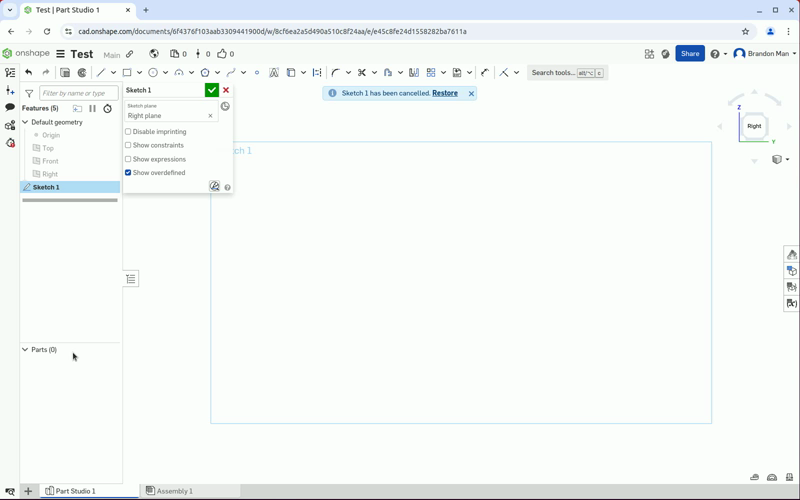
key_down(shift)
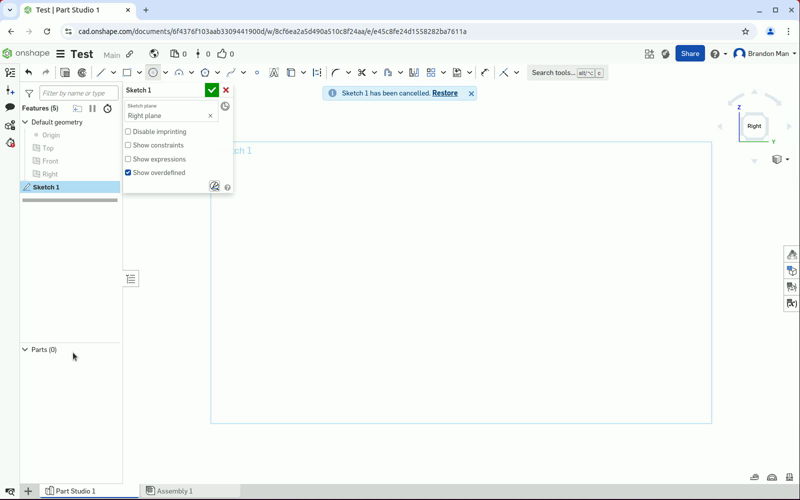
mouse_move(461, 282)
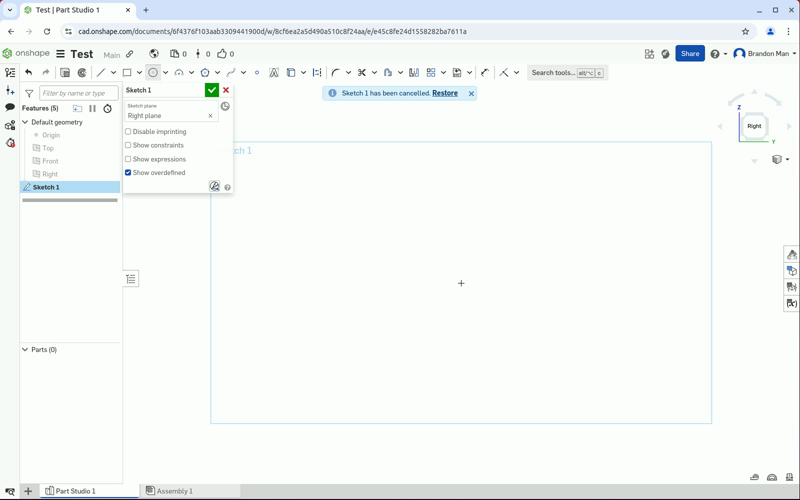
click(461, 282)
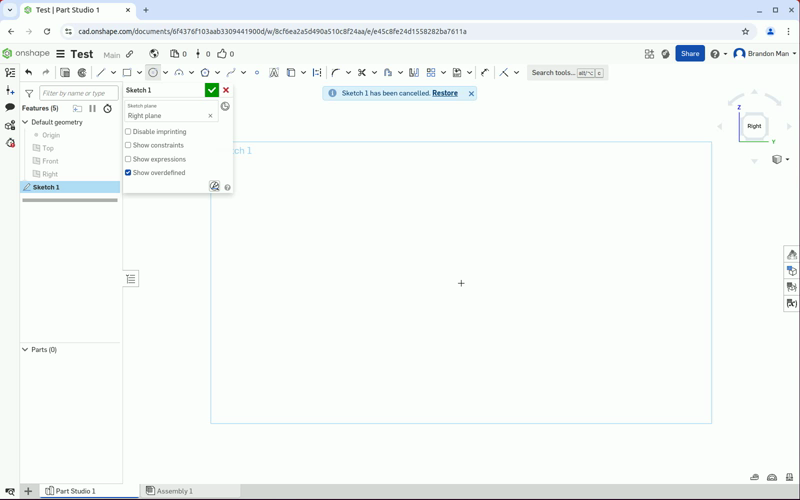
key_up(shift)
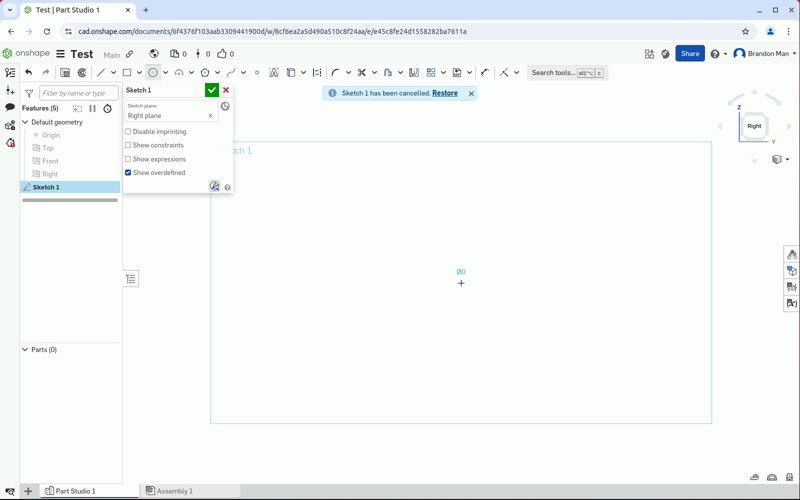
mouse_move(574, 282)
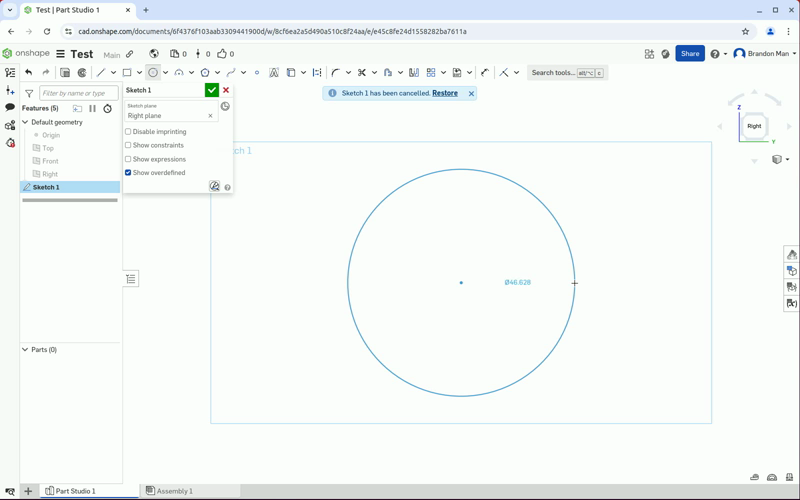
click(574, 282)
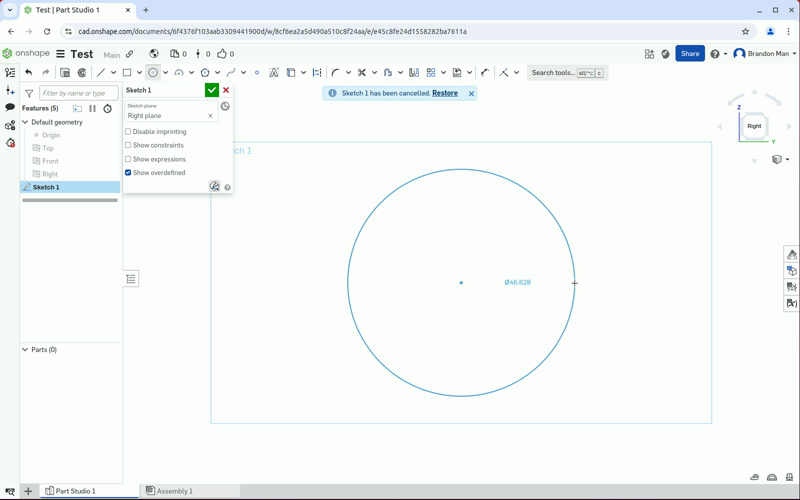
key(esc)
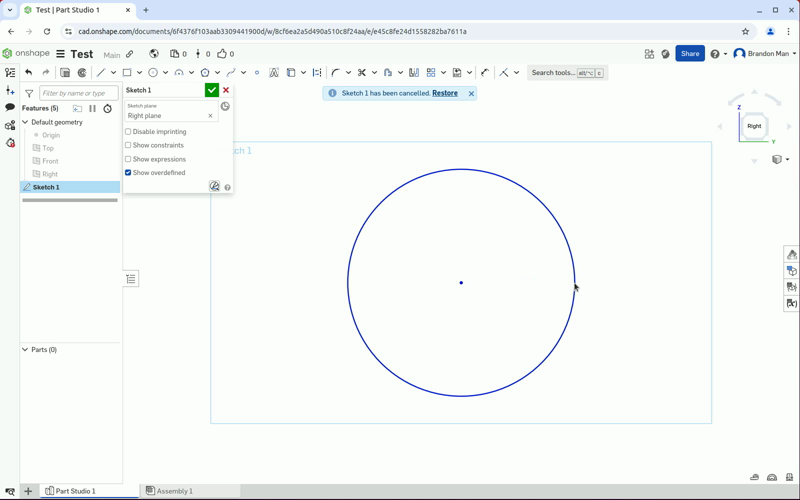
mouse_move(439, 223)
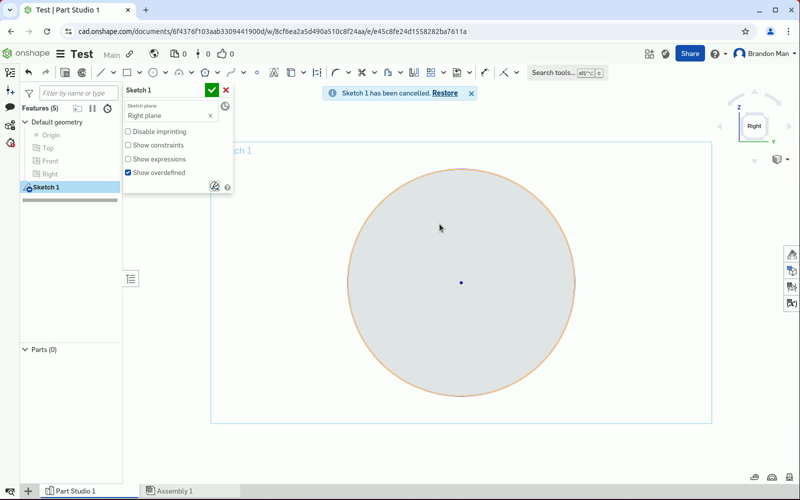
click(439, 223)
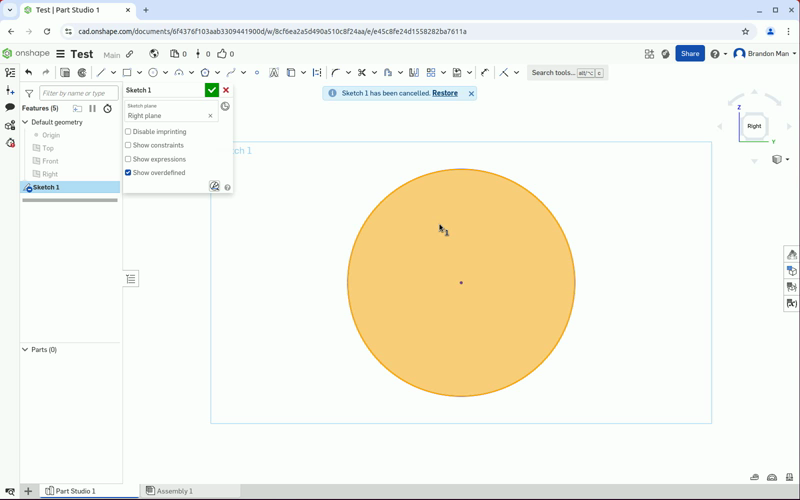
mouse_move(73, 352)
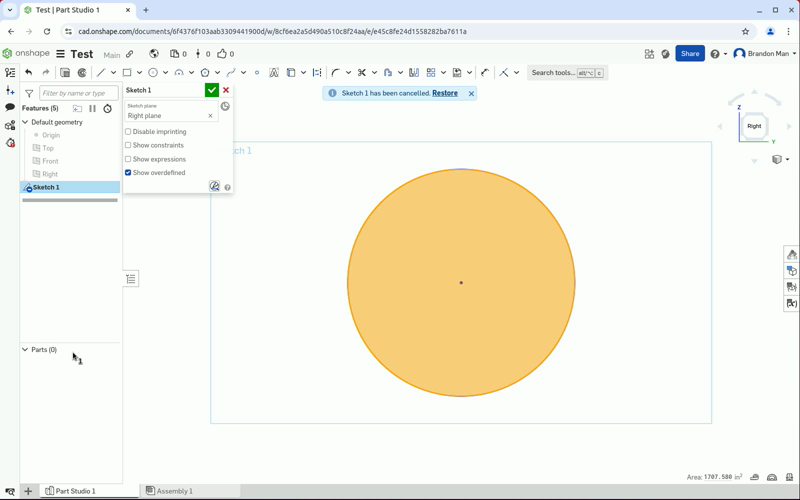
key(shift+y)
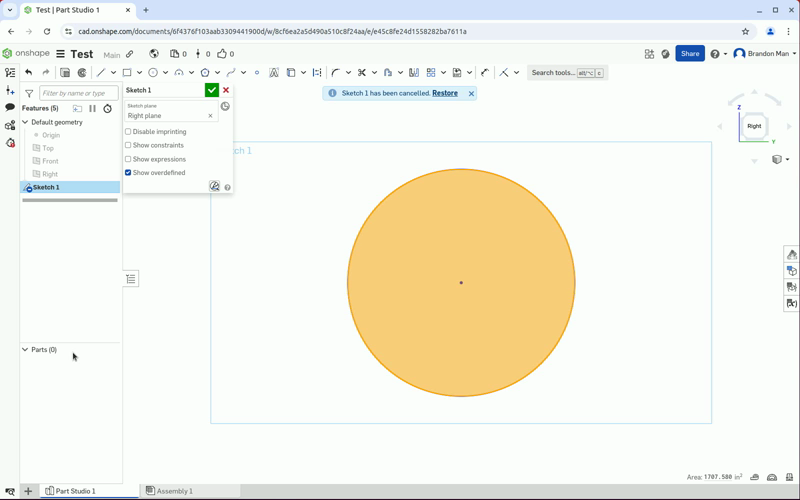
key(shift+e)
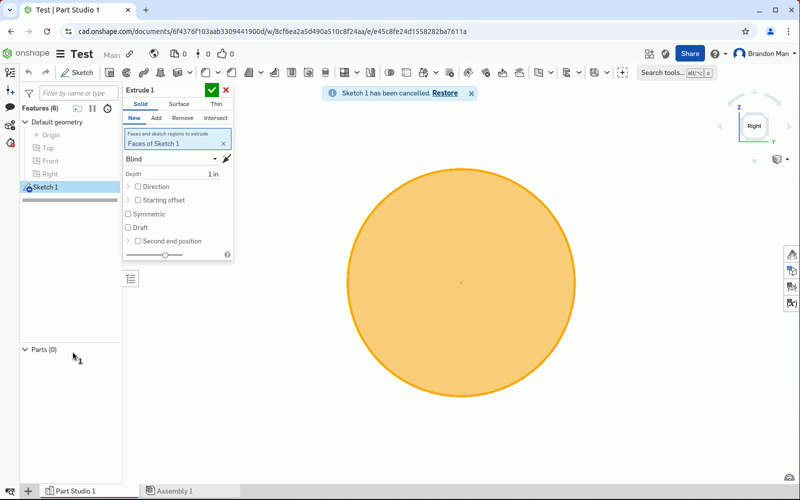
mouse_move(143, 106)
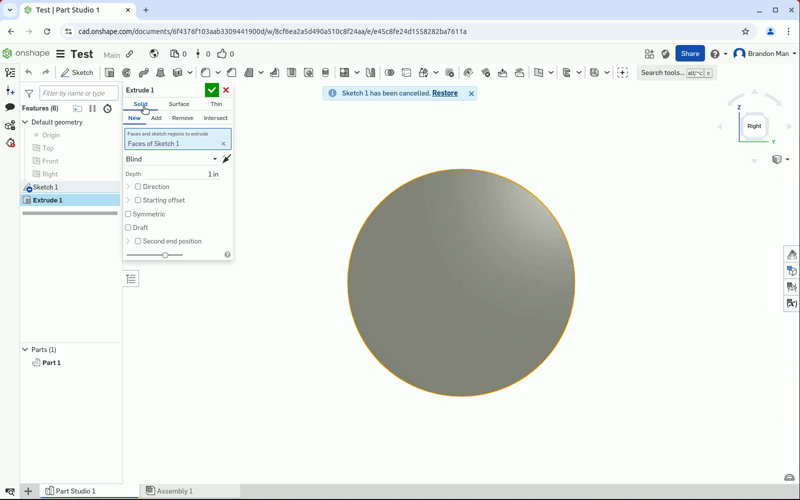
click(143, 106)
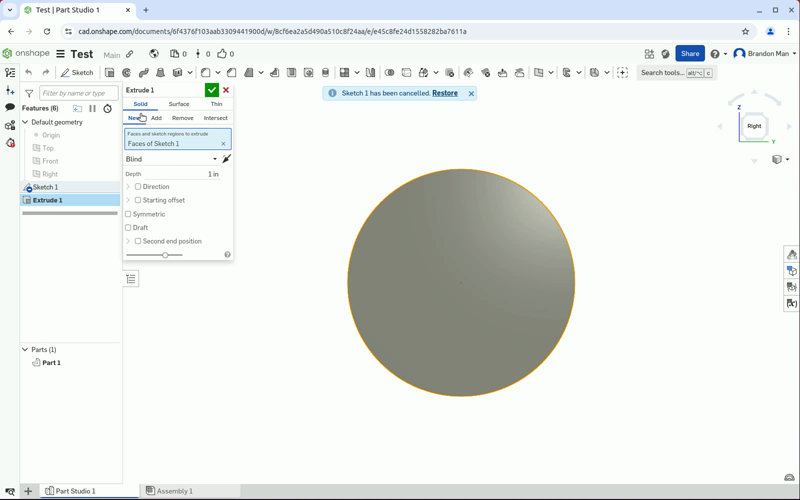
mouse_move(137, 120)
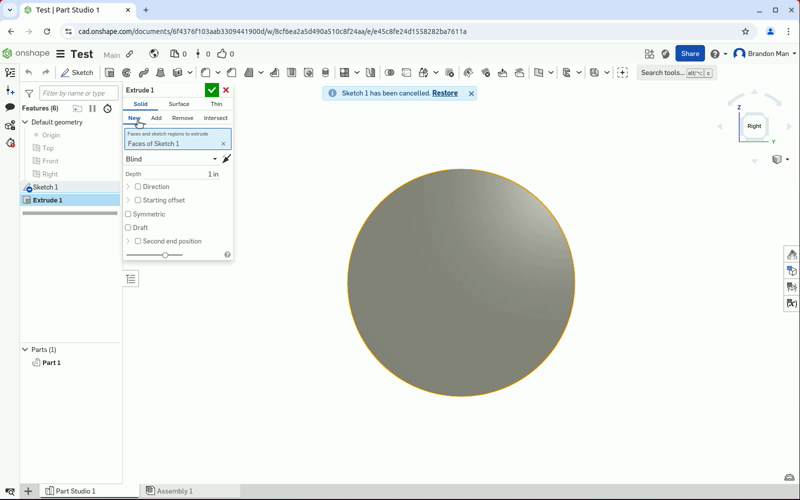
click(137, 120)
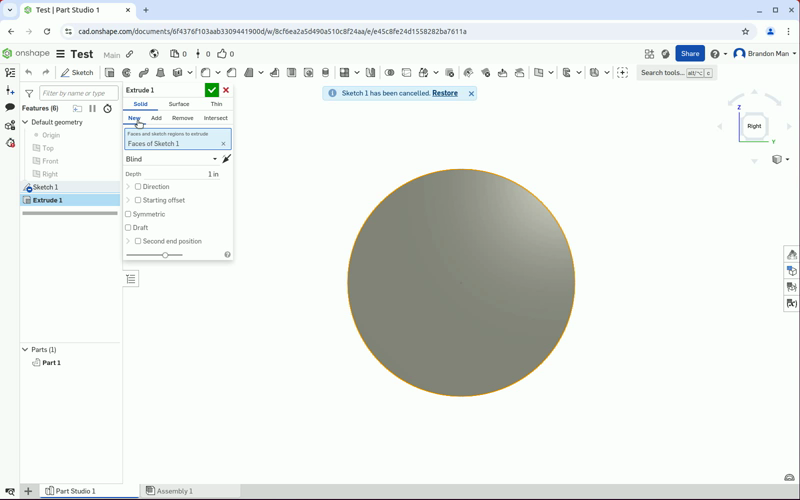
key(tab, 4)
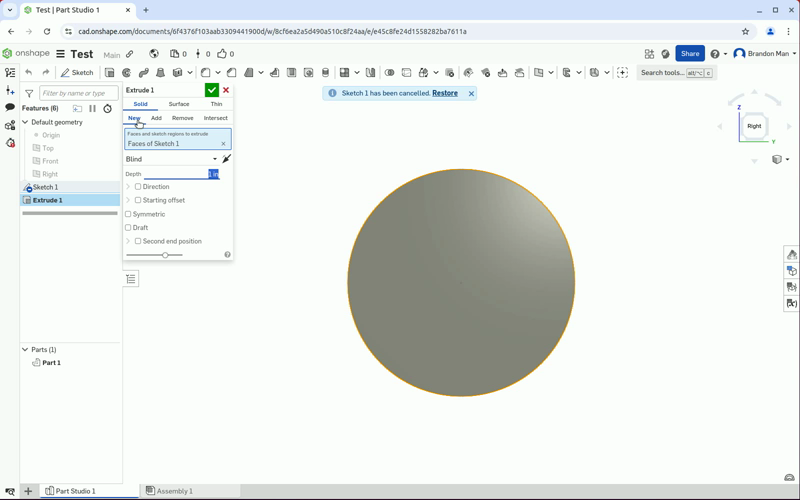
text(-15.405)
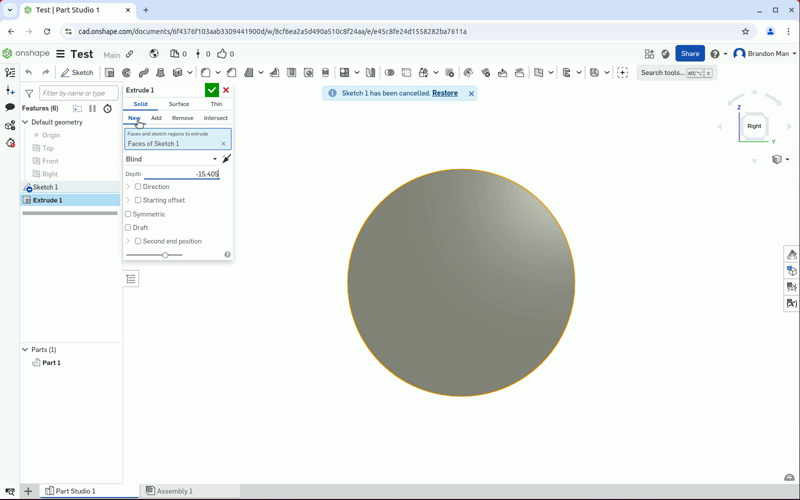
key(enter)
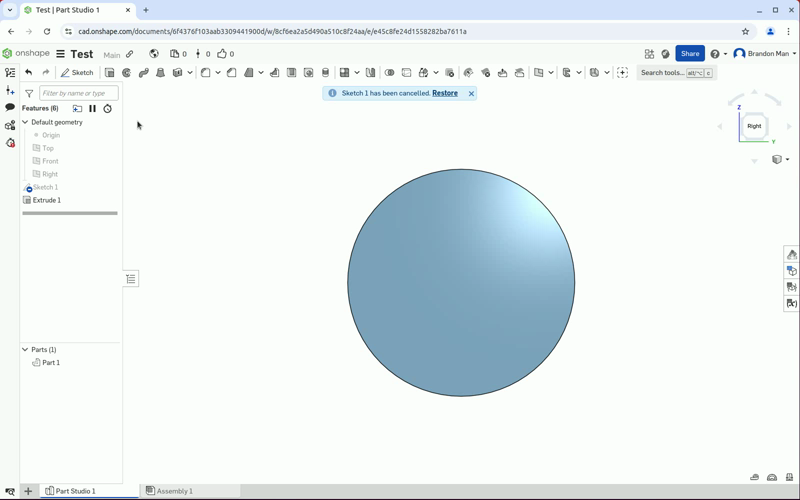
key(shift+h)
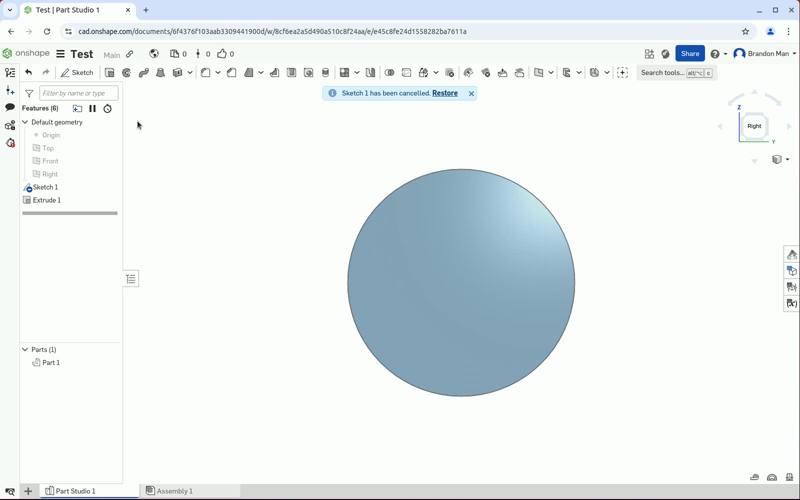
key(shift+h)
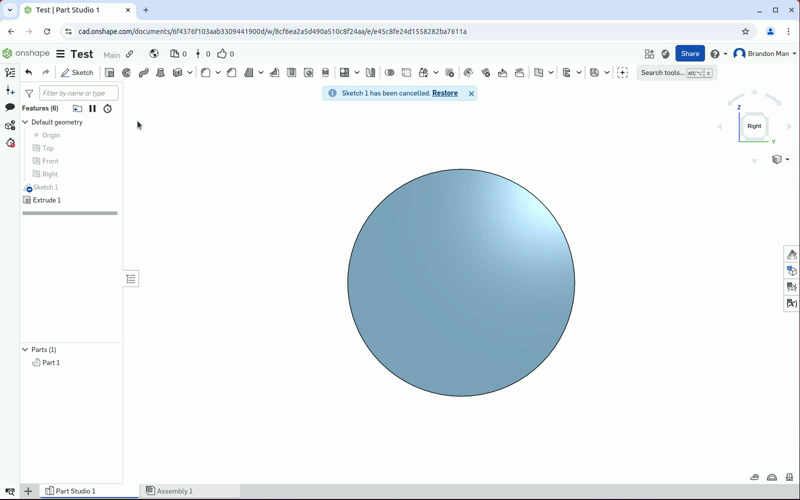
mouse_move(73, 189)
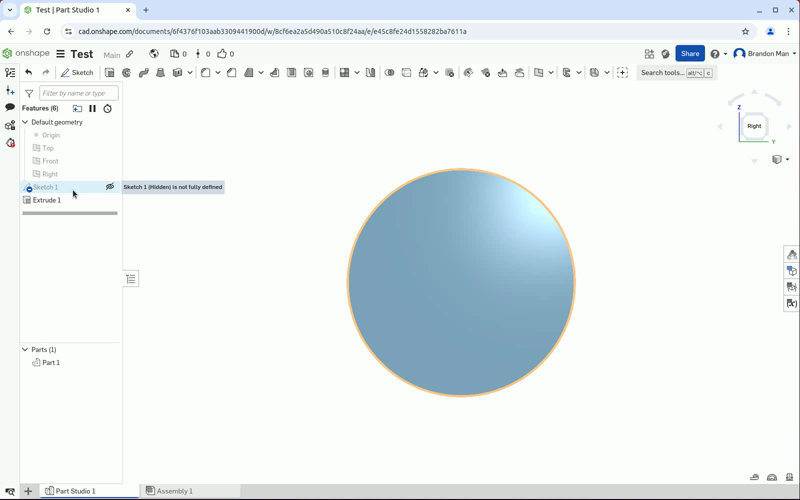
click(73, 189)
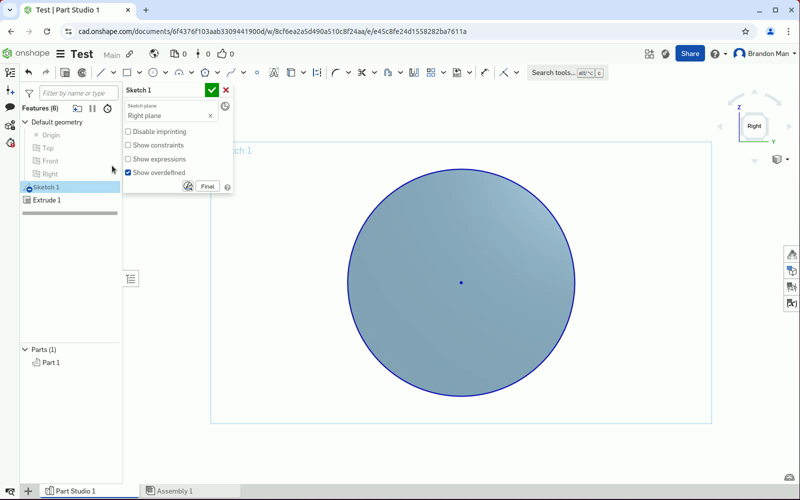
mouse_move(229, 92)
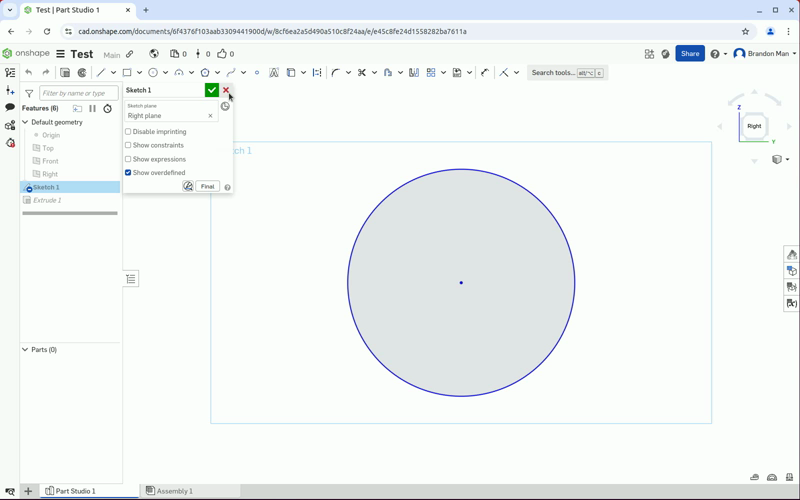
click(229, 92)
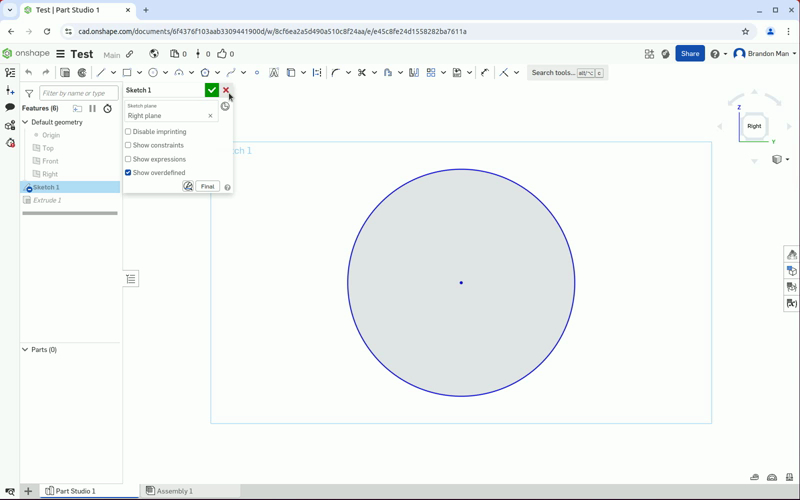
key(shift+s)
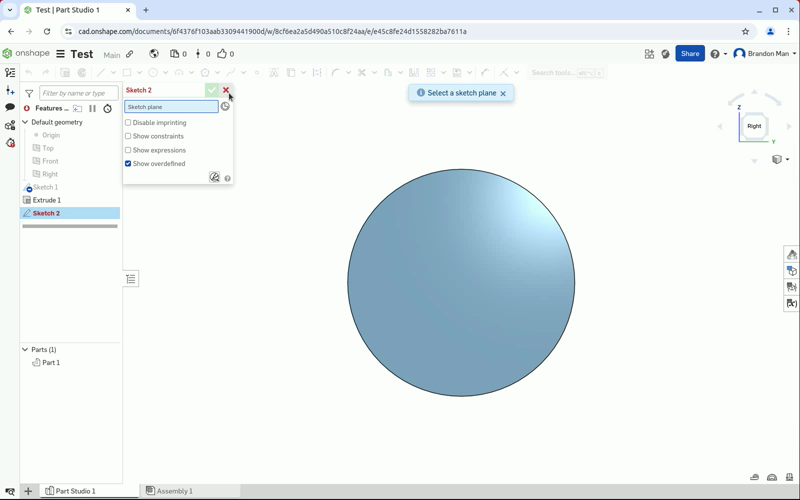
mouse_move(73, 176)
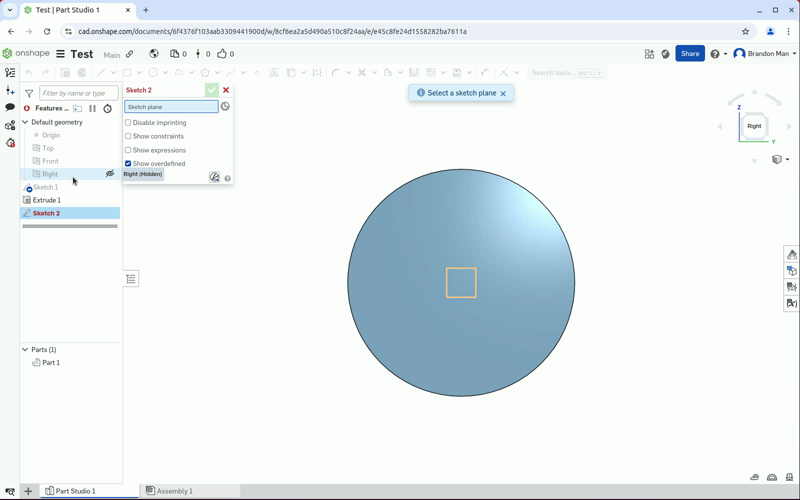
click(73, 176)
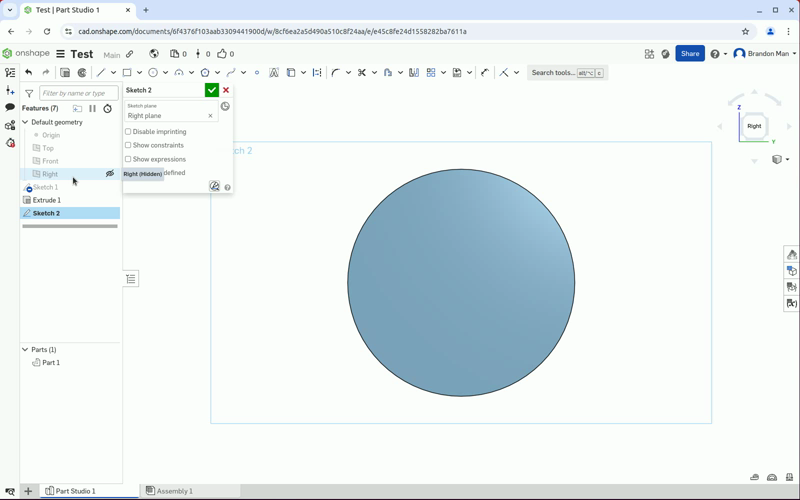
mouse_move(73, 352)
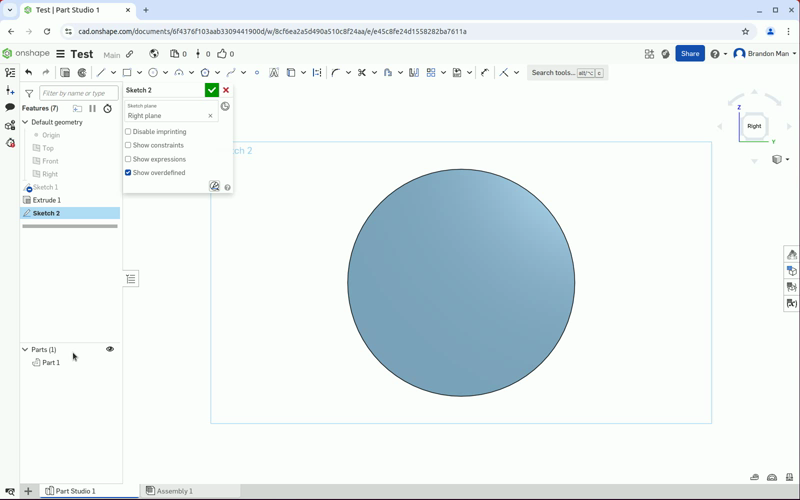
key(y)
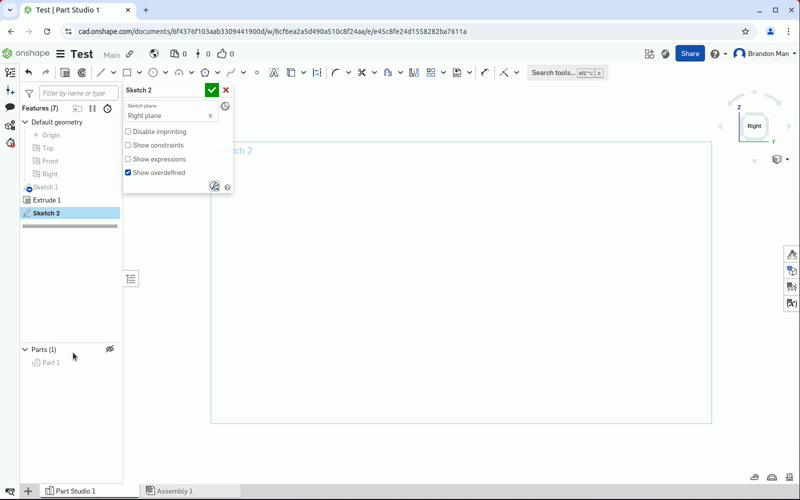
key(c)
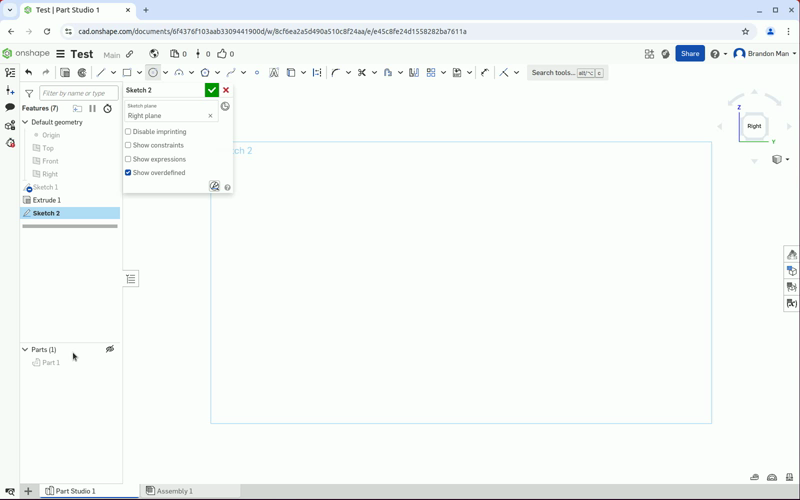
key_down(shift)
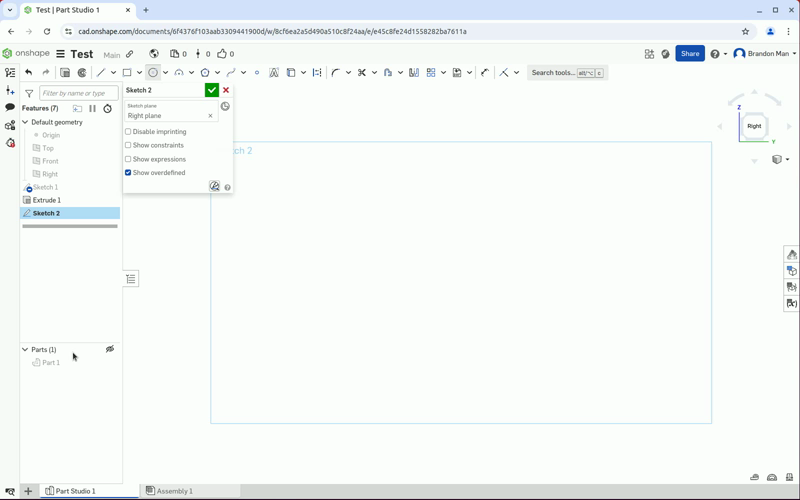
mouse_move(461, 282)
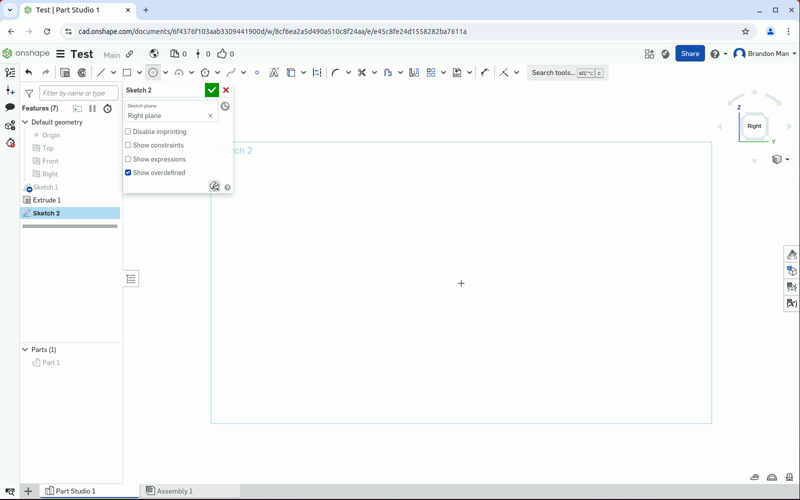
click(461, 282)
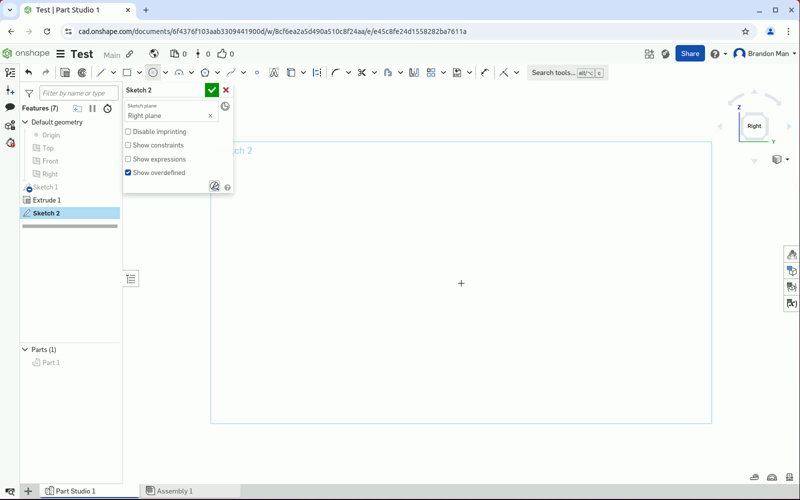
key_up(shift)
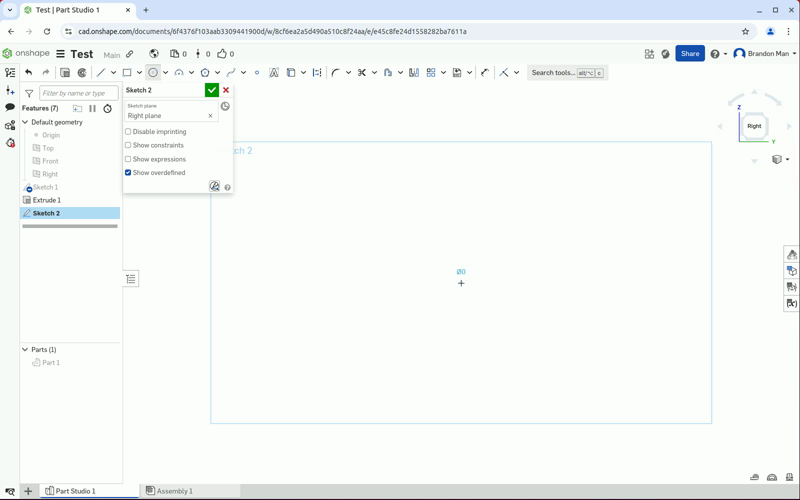
mouse_move(529, 282)
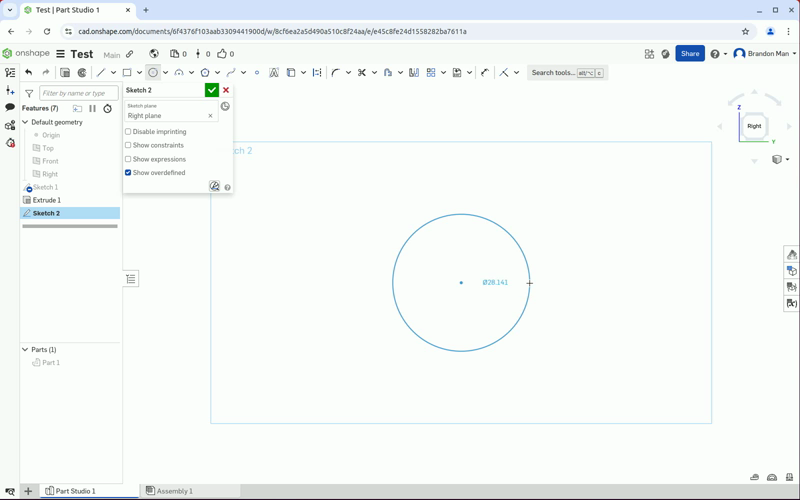
click(529, 282)
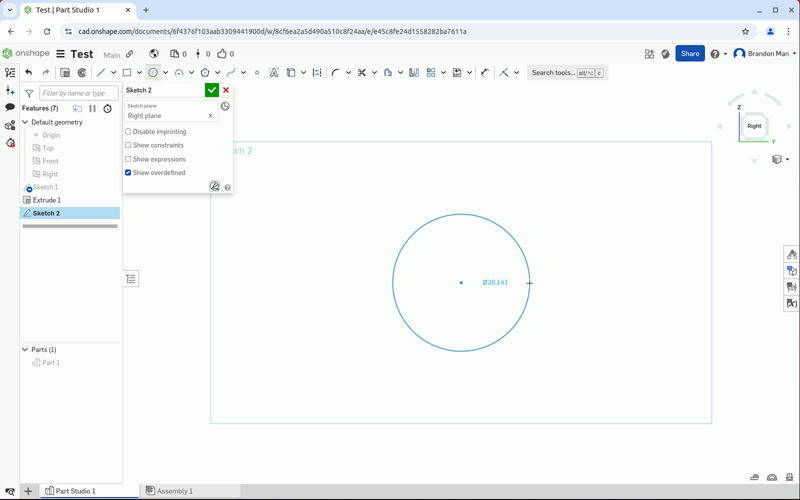
key(esc)
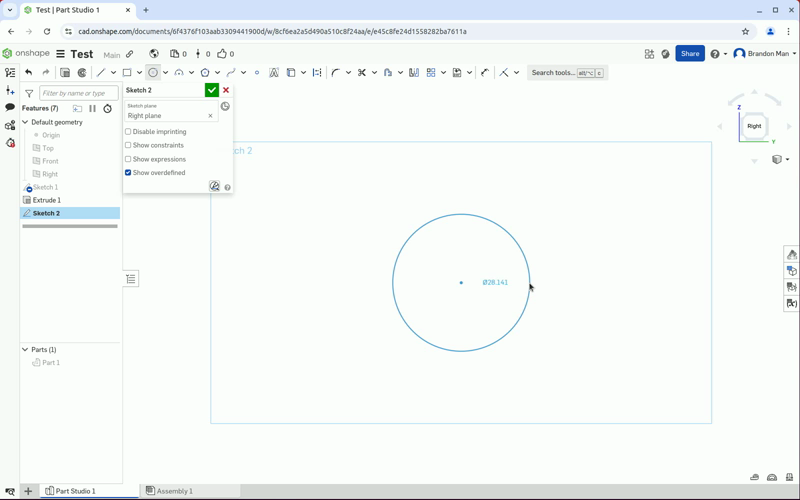
mouse_move(473, 239)
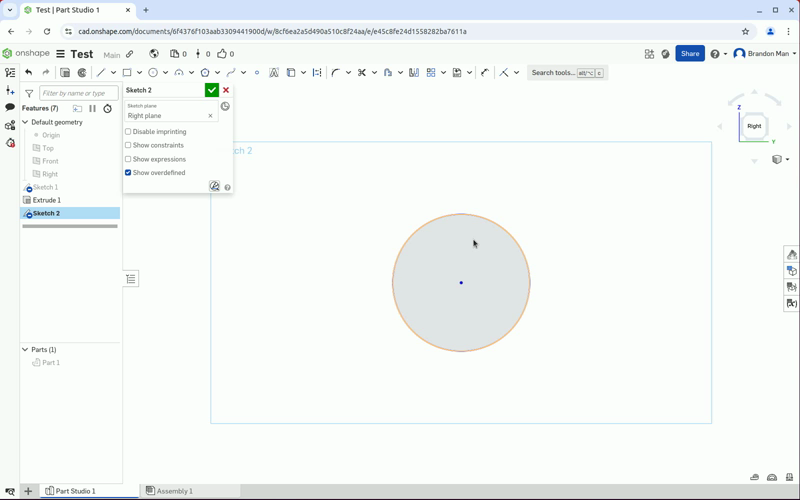
click(473, 239)
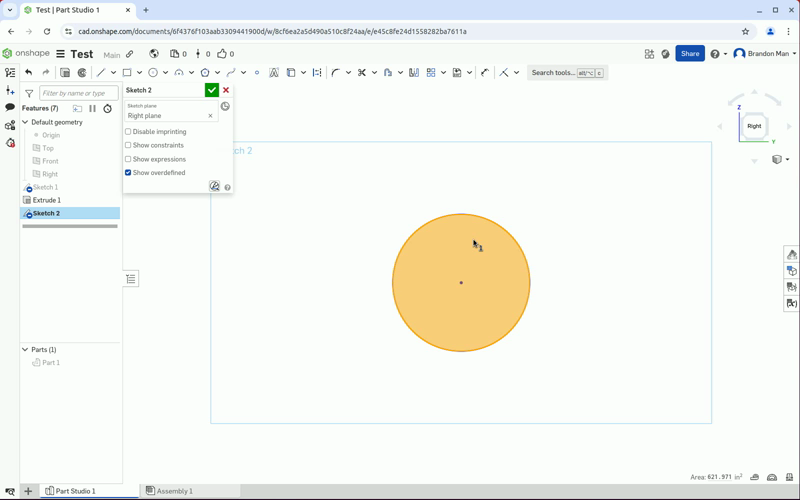
mouse_move(73, 352)
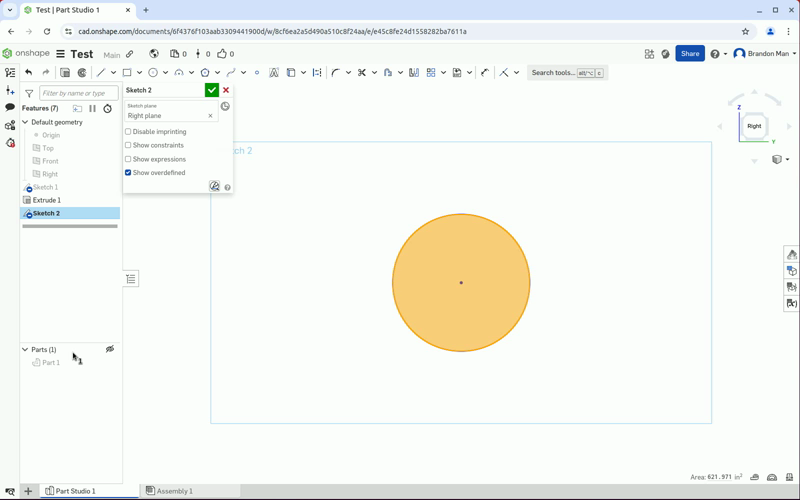
key(shift+y)
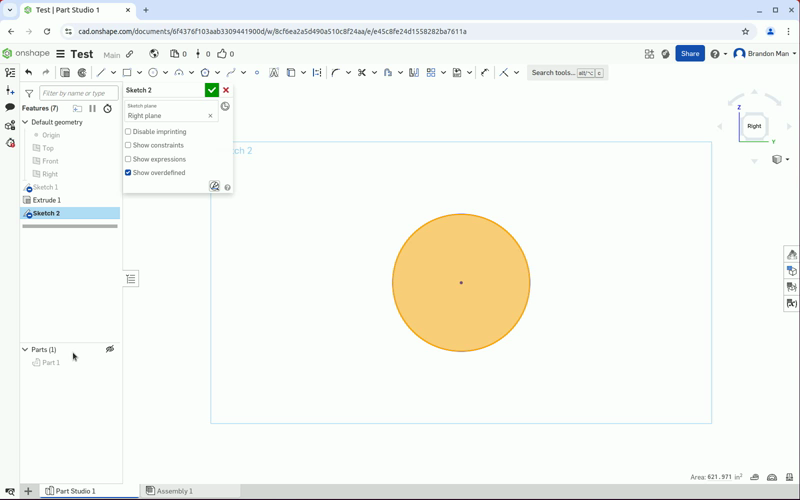
key(shift+e)
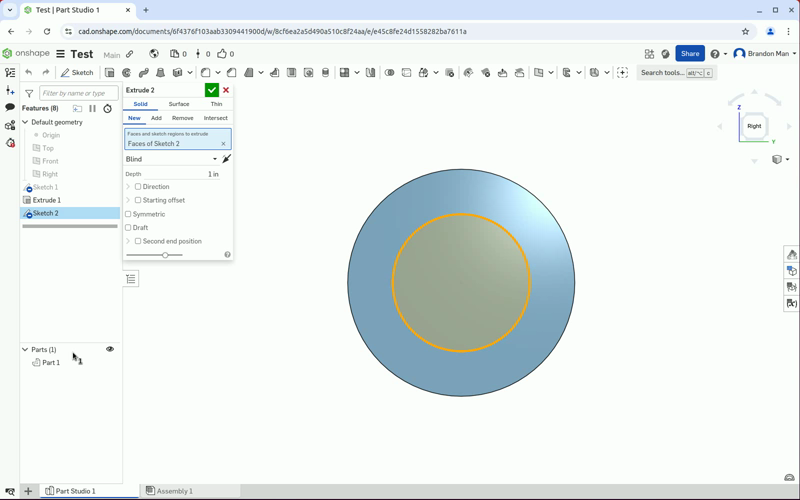
mouse_move(143, 106)
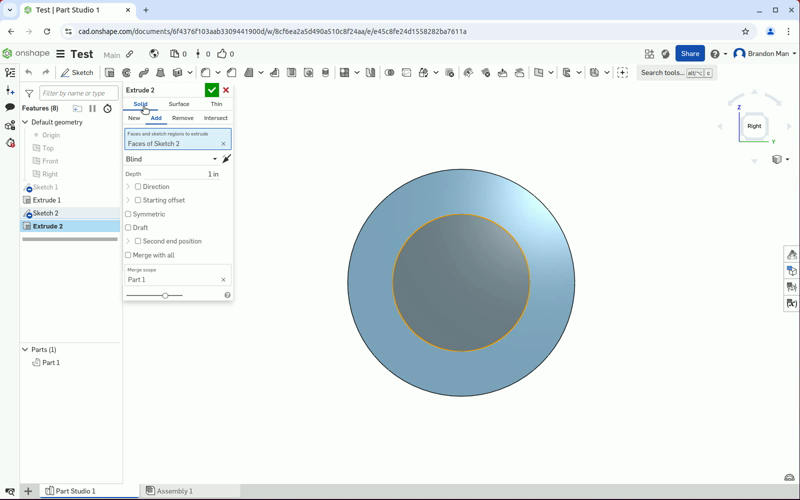
click(143, 106)
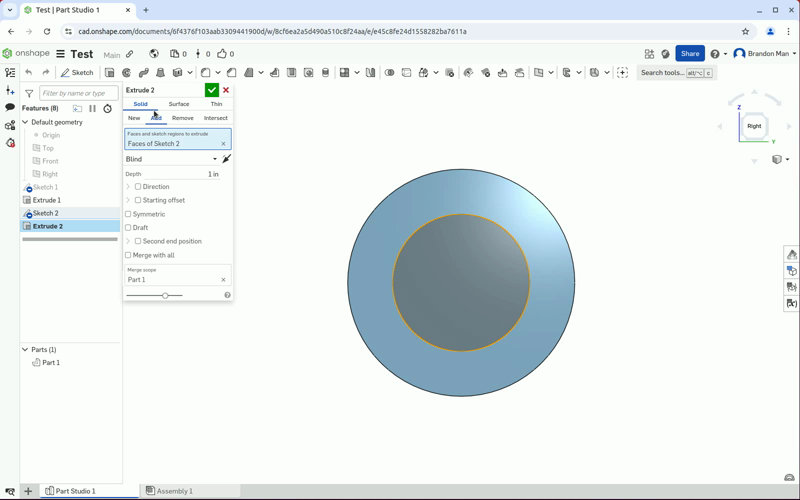
mouse_move(186, 120)
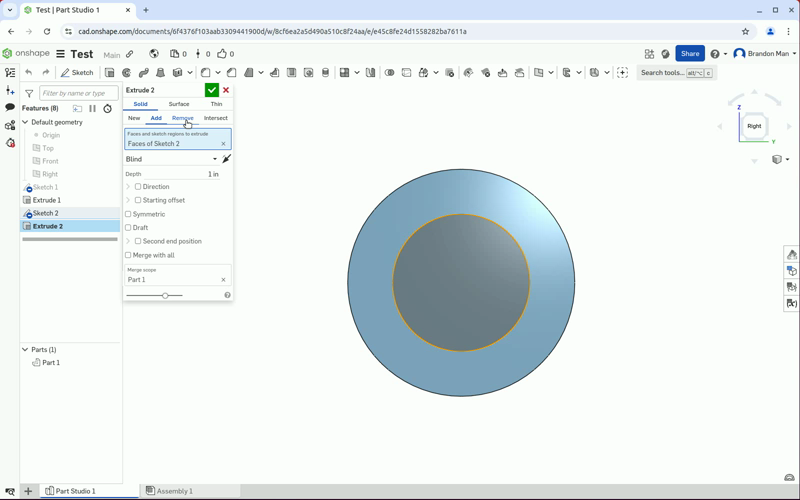
click(186, 120)
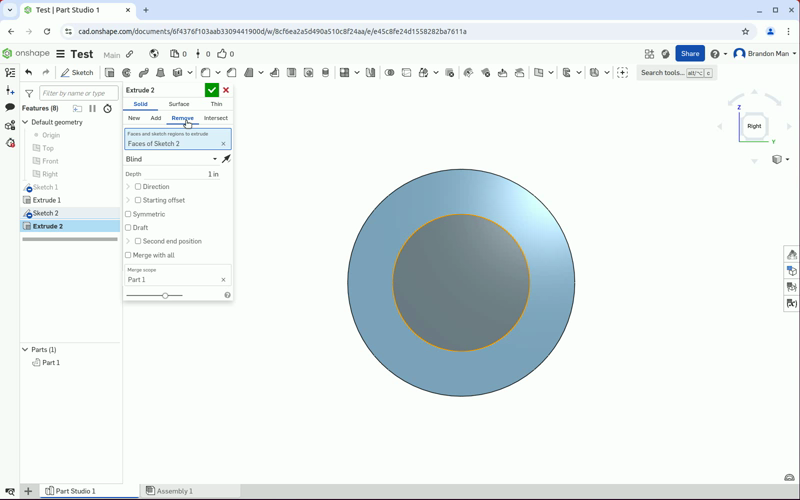
key(tab, 4)
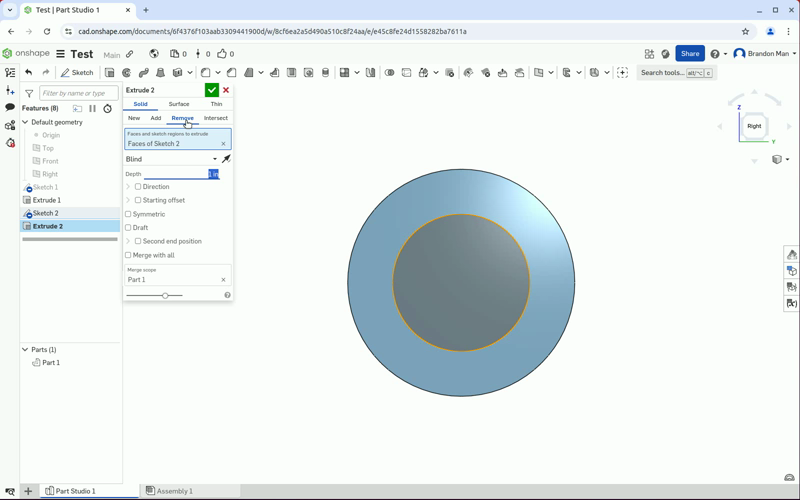
text(7.703)
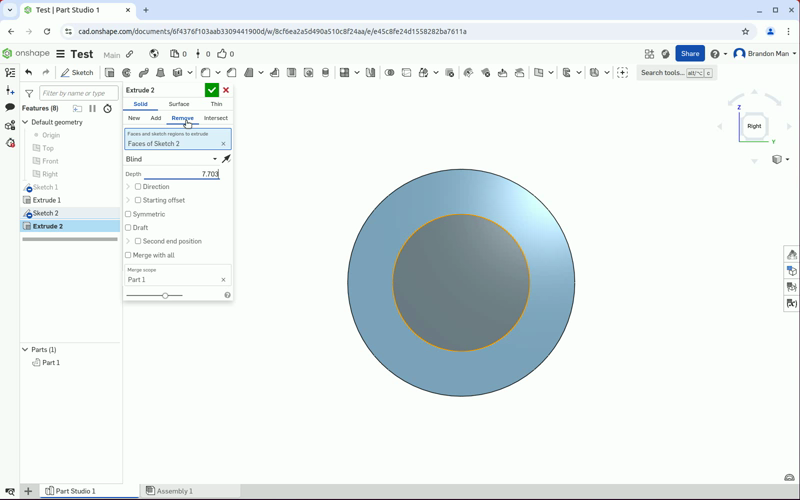
key(tab, 6)
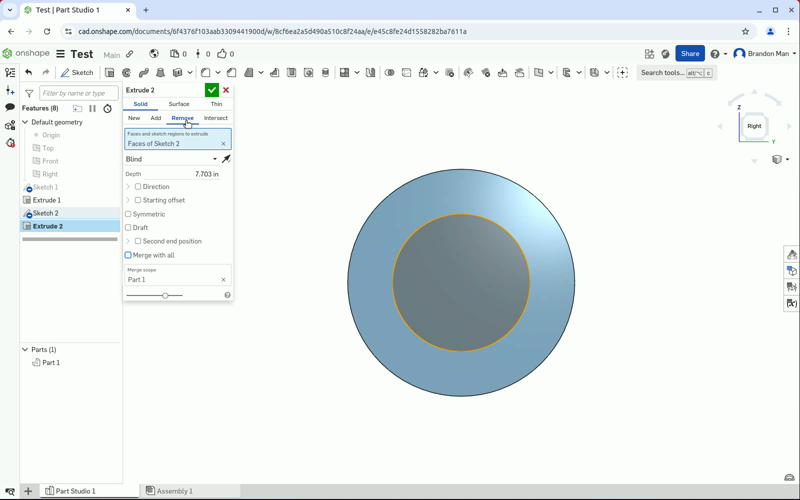
key(space)
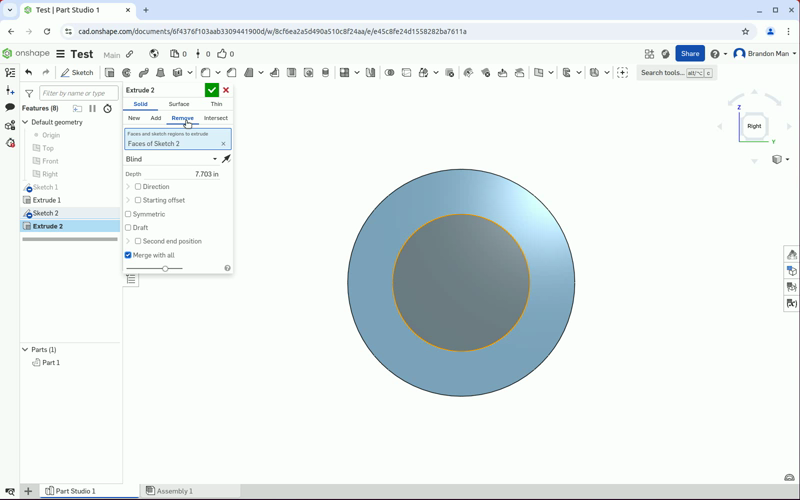
key(enter)
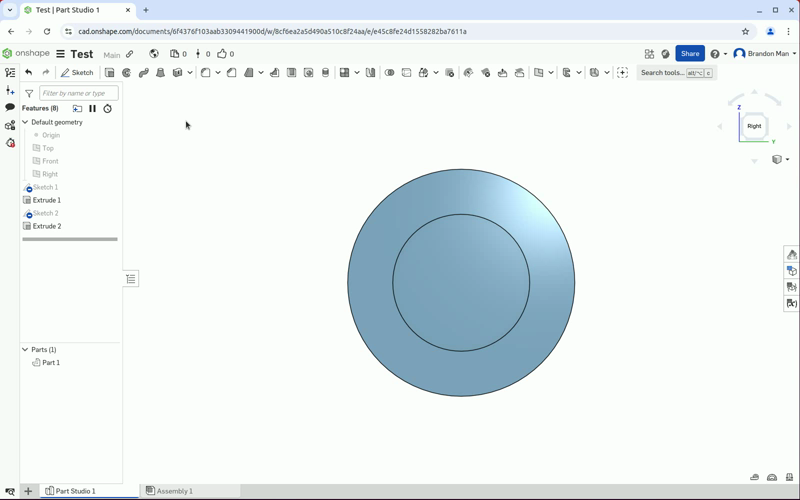
key(shift+h)
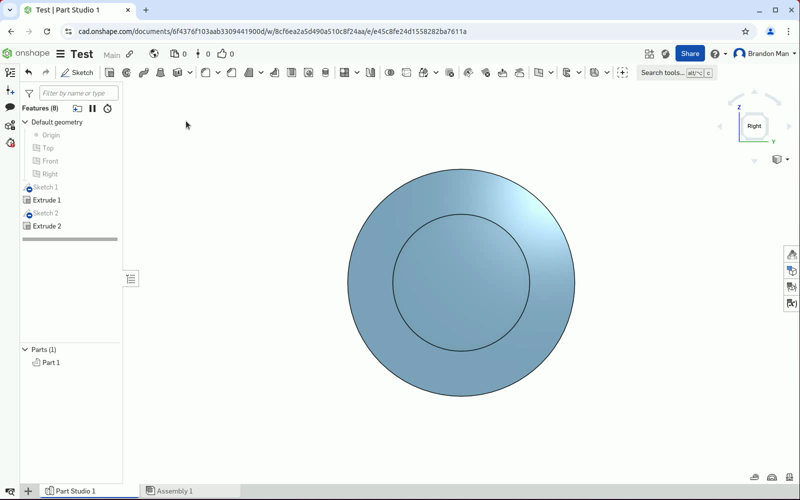
key(shift+h)
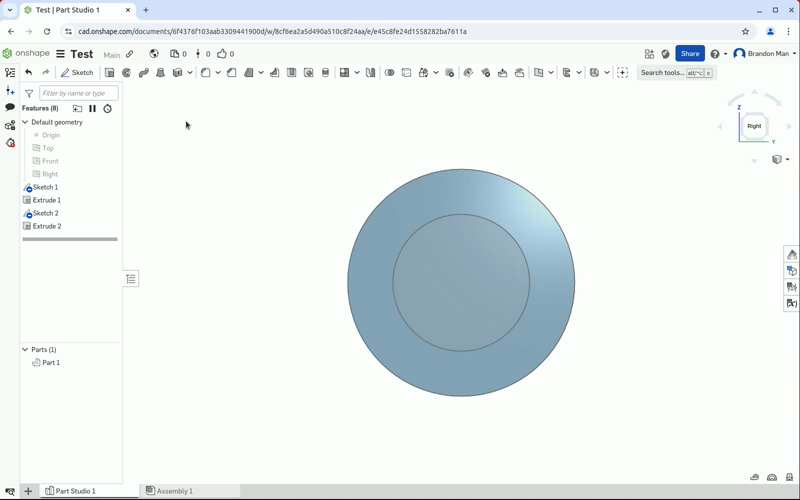
key(shift+7)
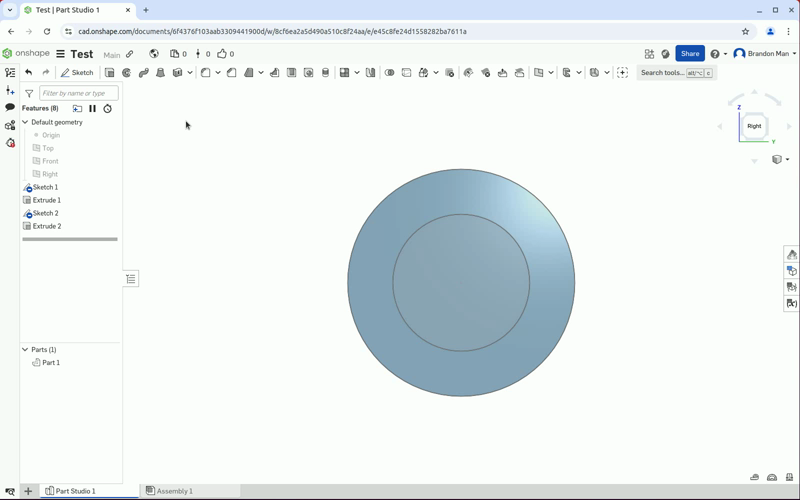
key(right, 2)
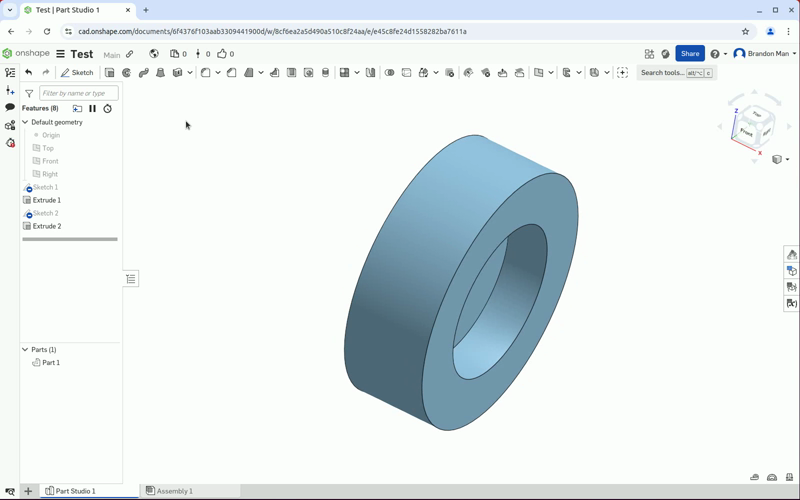
key(down, 2)
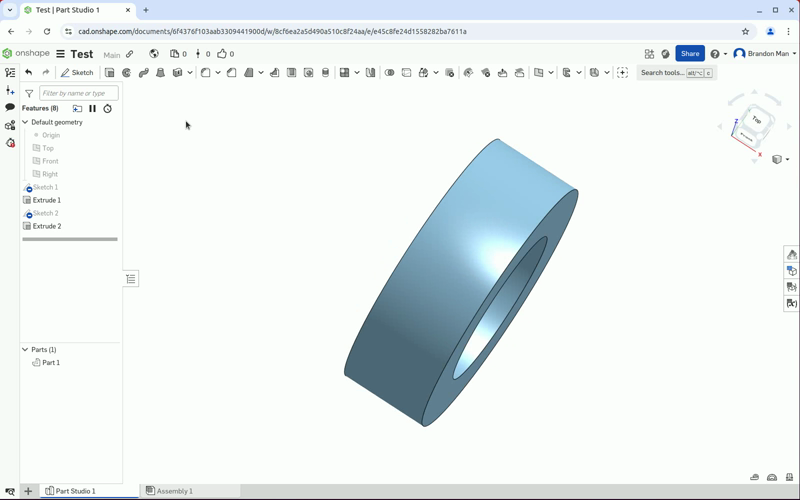
key(up, 2)
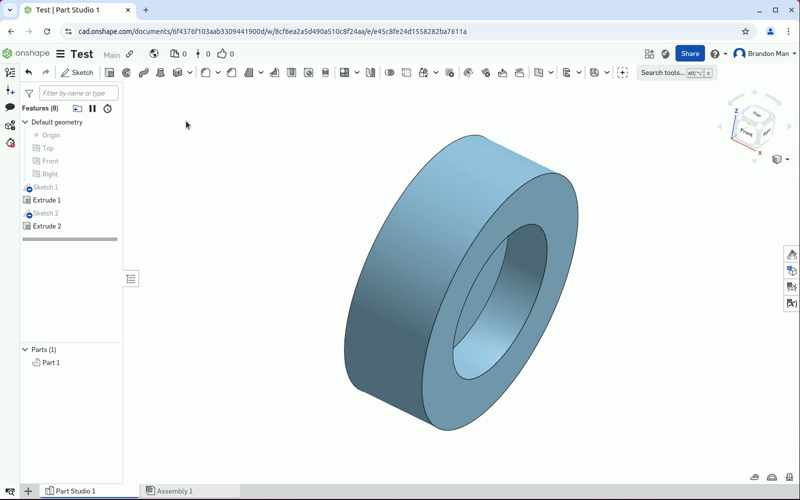
key(left, 2)
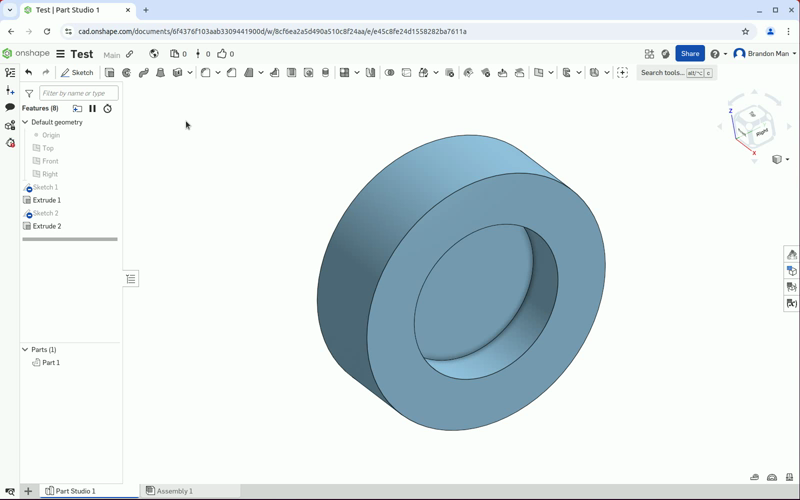
mouse_move(73, 189)
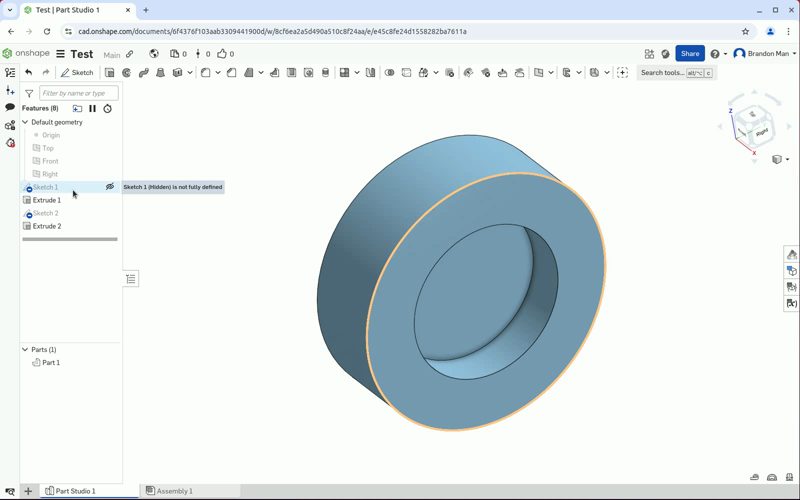
click(73, 189)